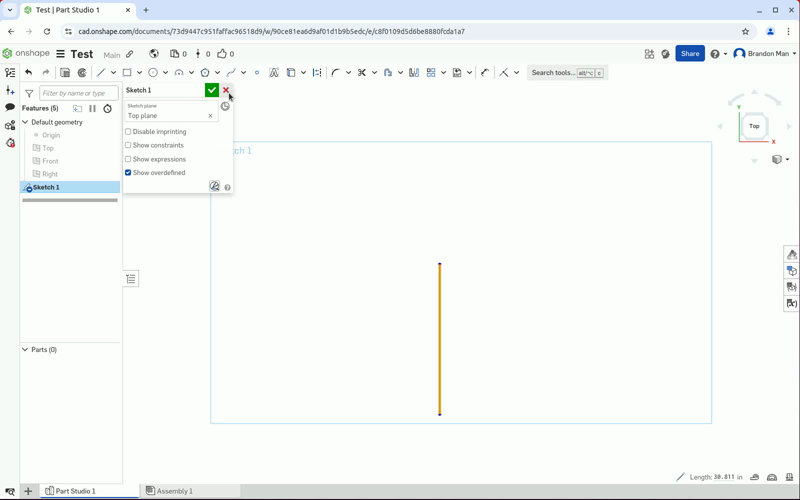
key(shift+h)
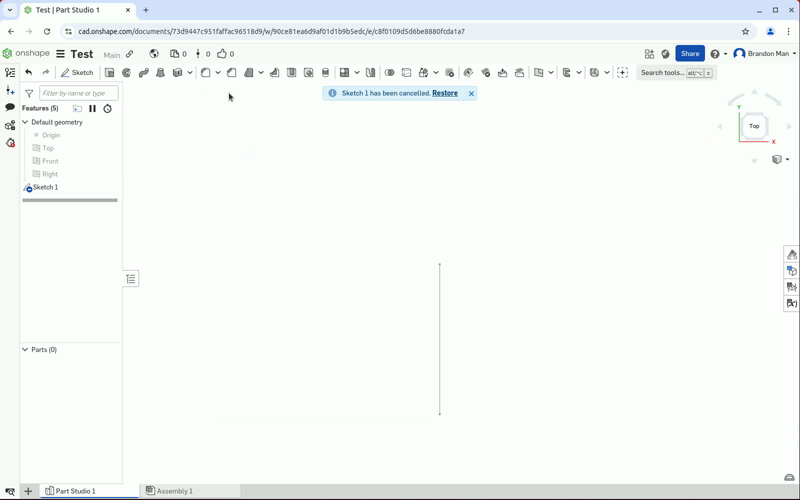
key(shift+s)
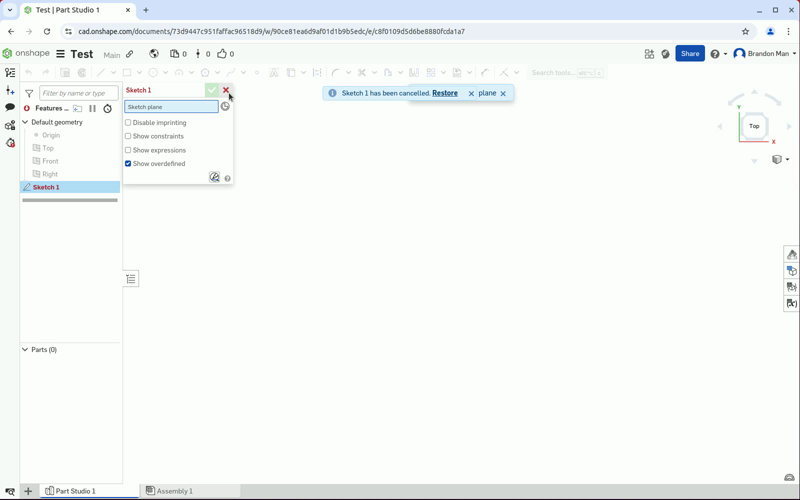
mouse_move(73, 150)
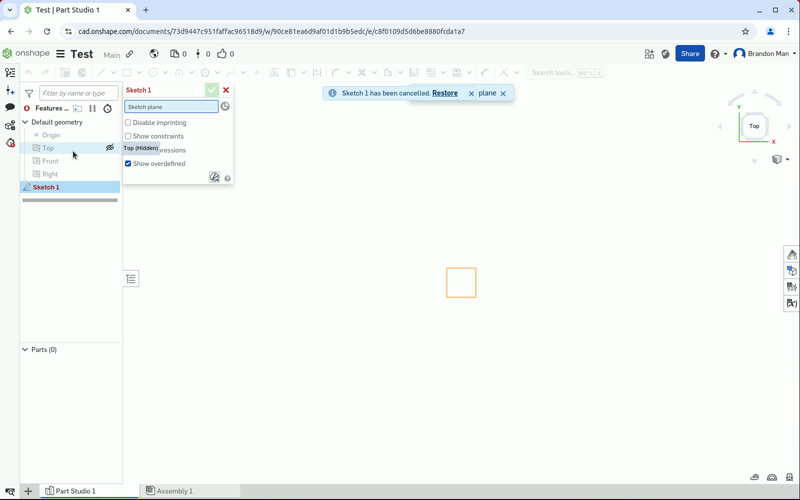
click(73, 150)
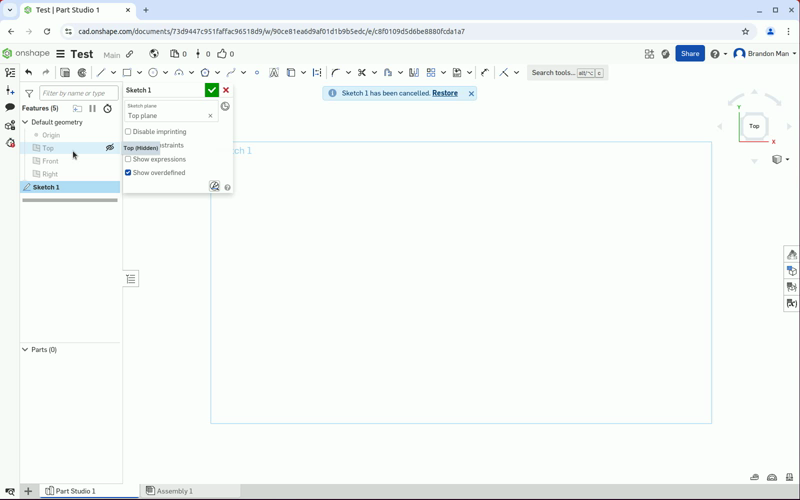
mouse_move(73, 352)
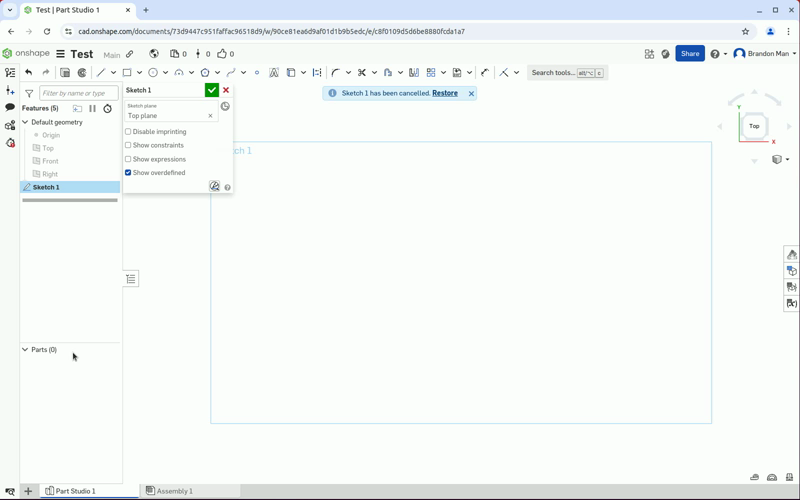
key(y)
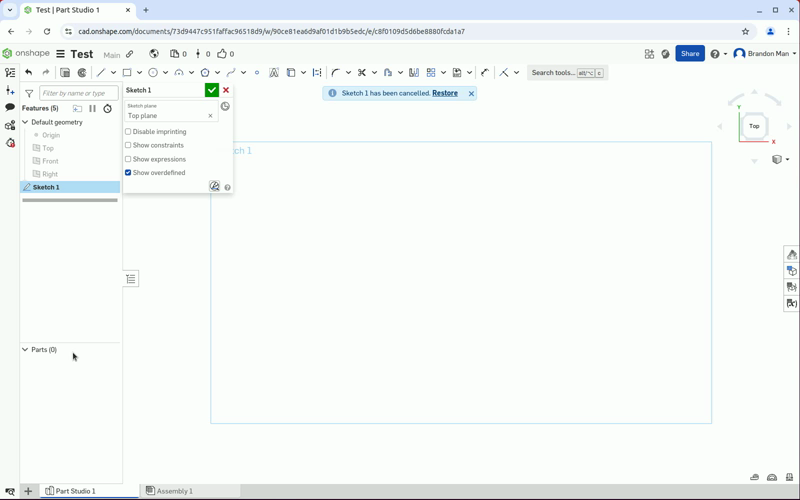
key(c)
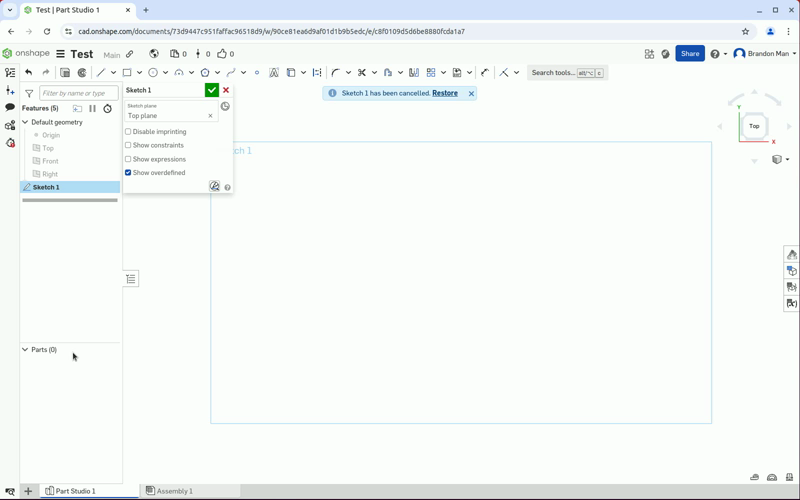
key_down(shift)
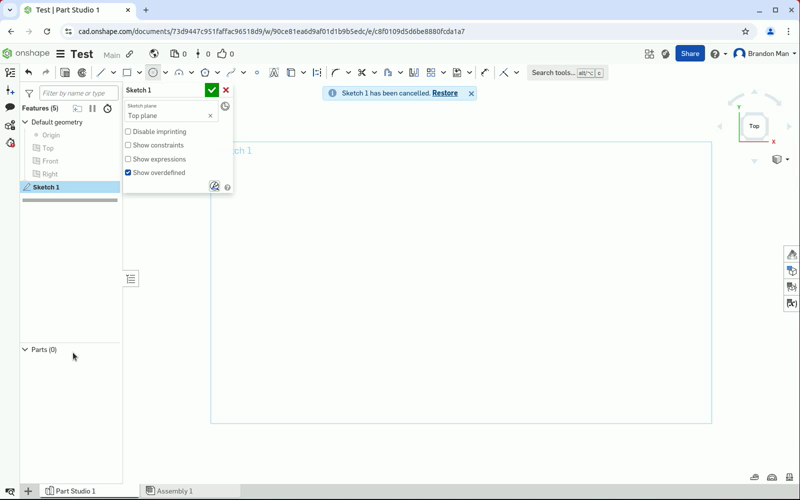
mouse_move(460, 282)
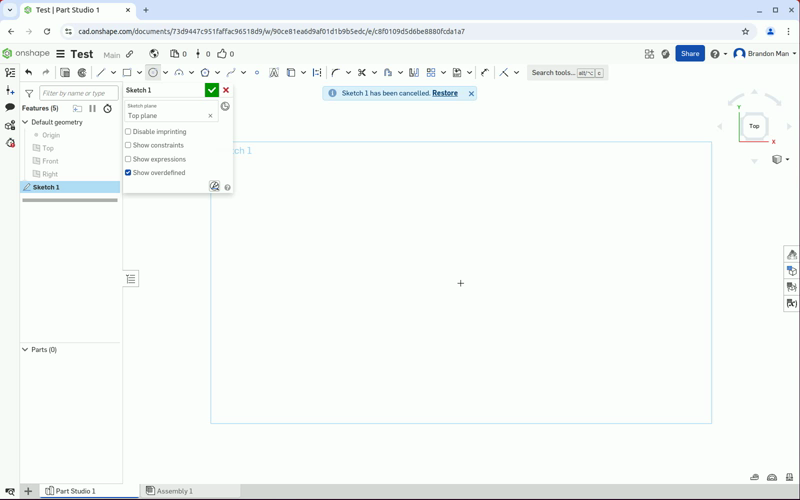
click(460, 282)
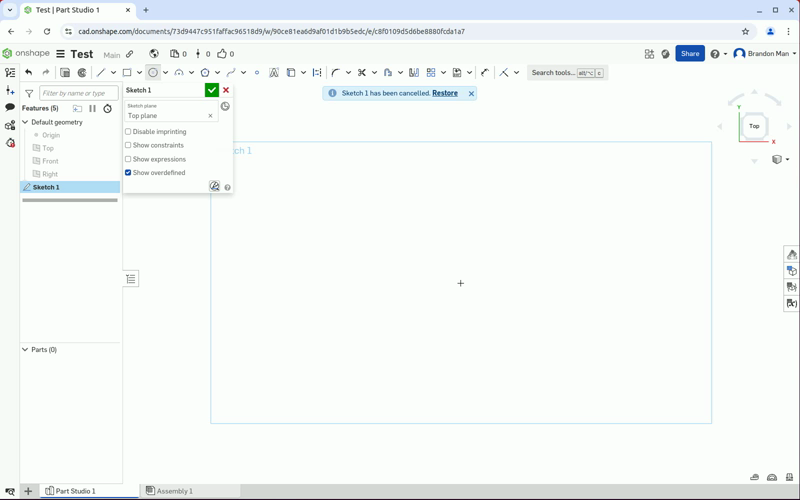
key_up(shift)
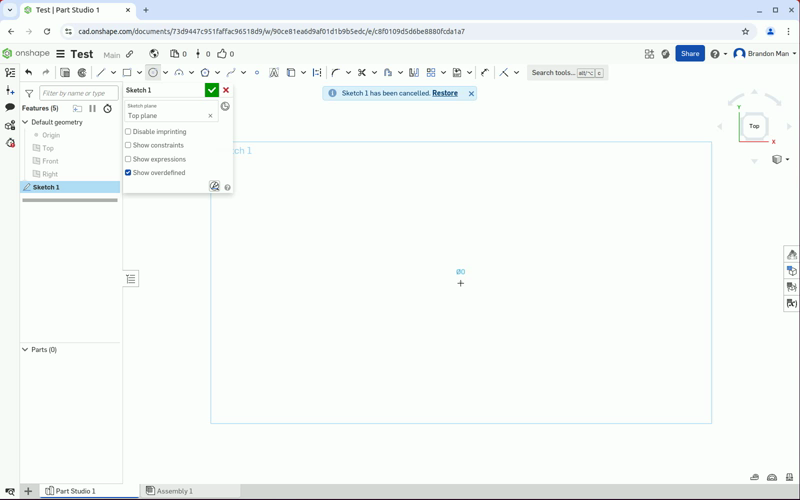
mouse_move(533, 282)
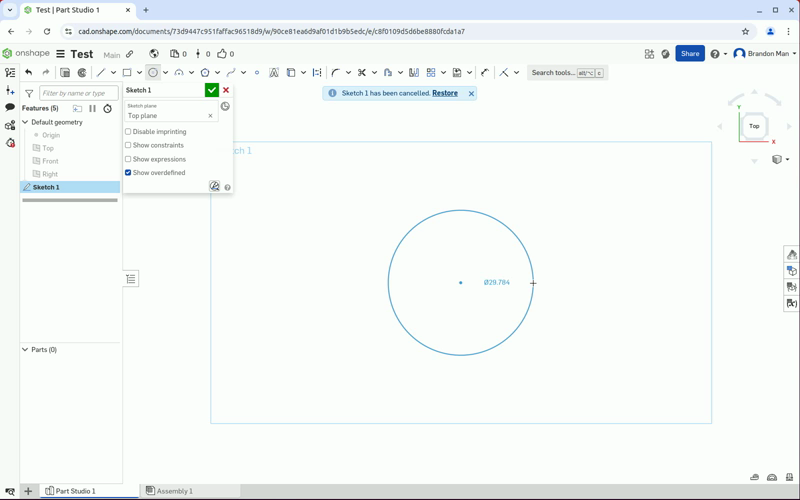
click(533, 282)
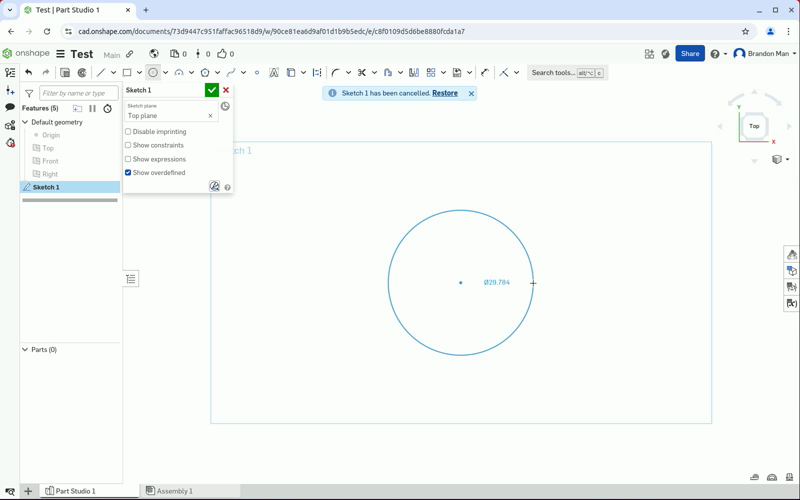
key(esc)
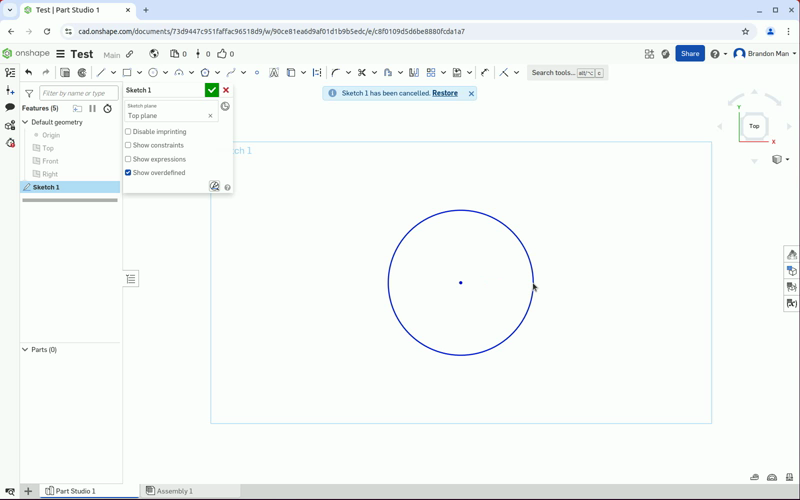
mouse_move(410, 250)
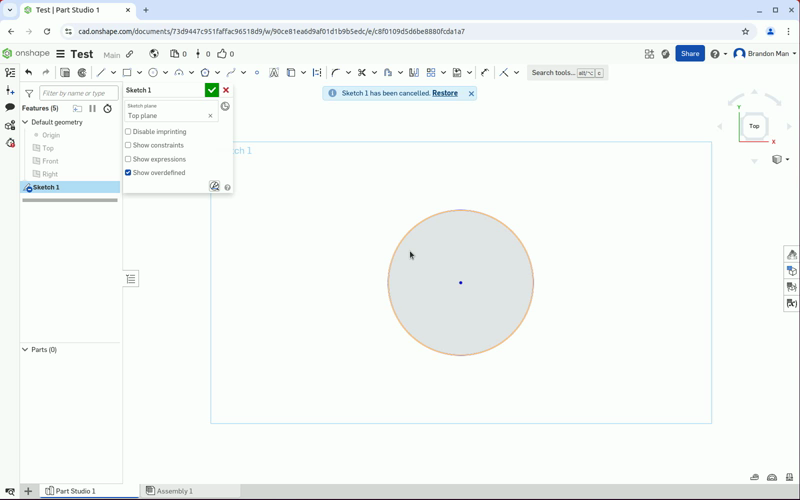
click(410, 250)
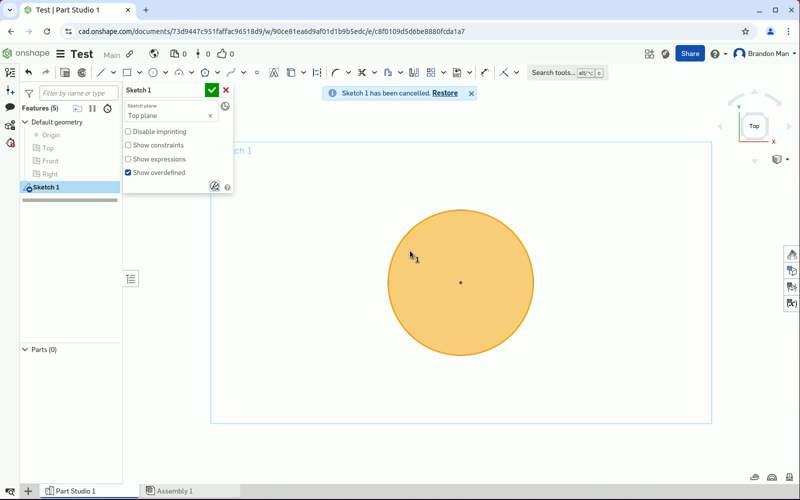
mouse_move(73, 352)
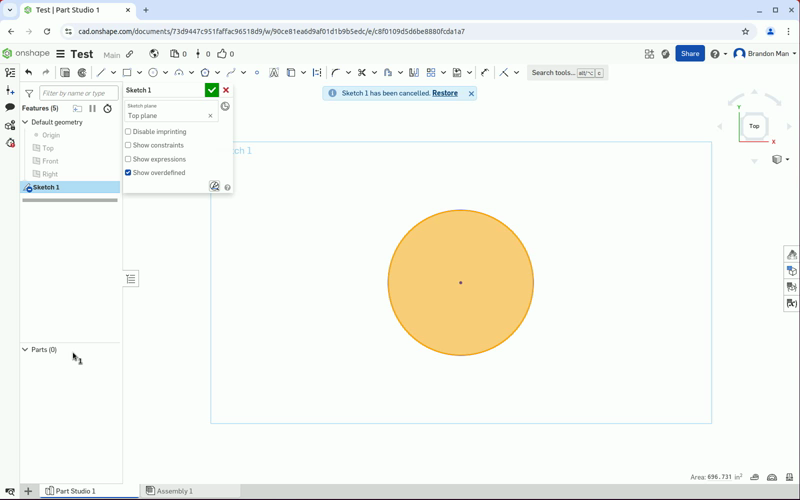
key(shift+y)
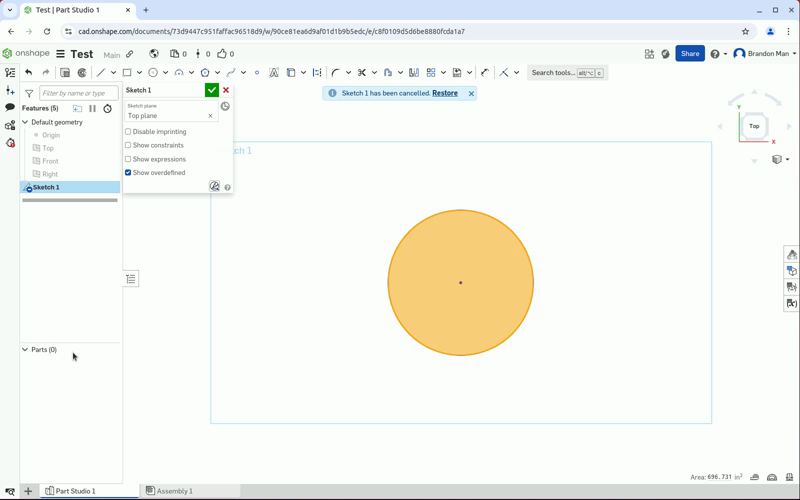
key(shift+e)
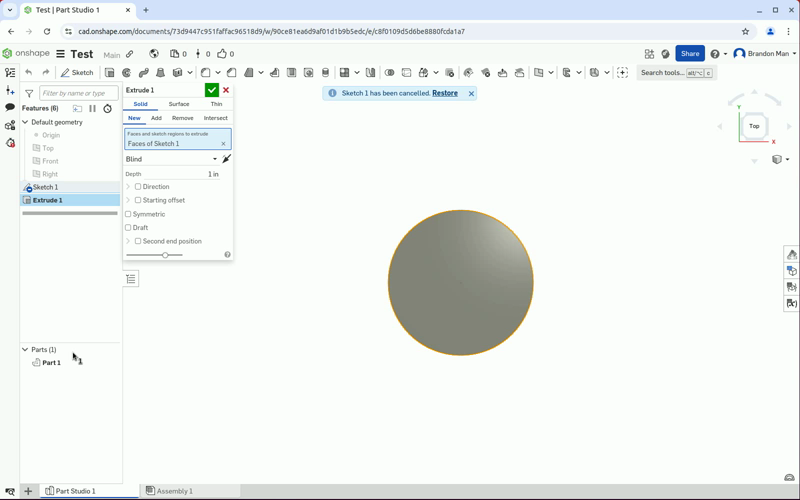
mouse_move(143, 106)
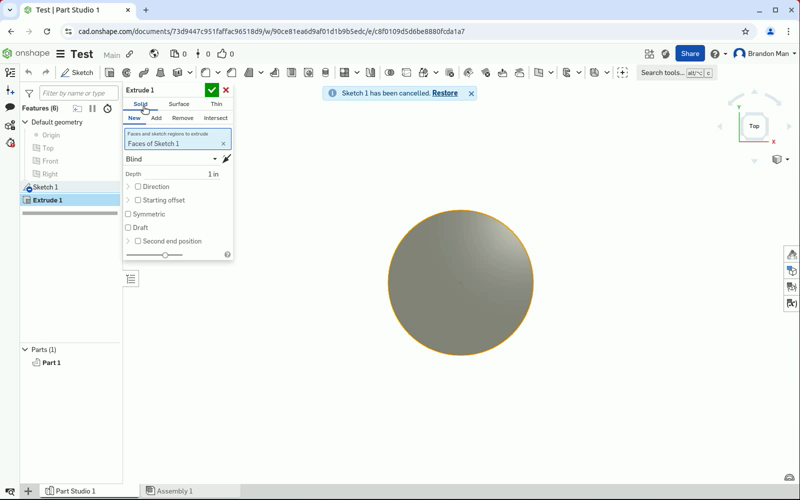
click(143, 106)
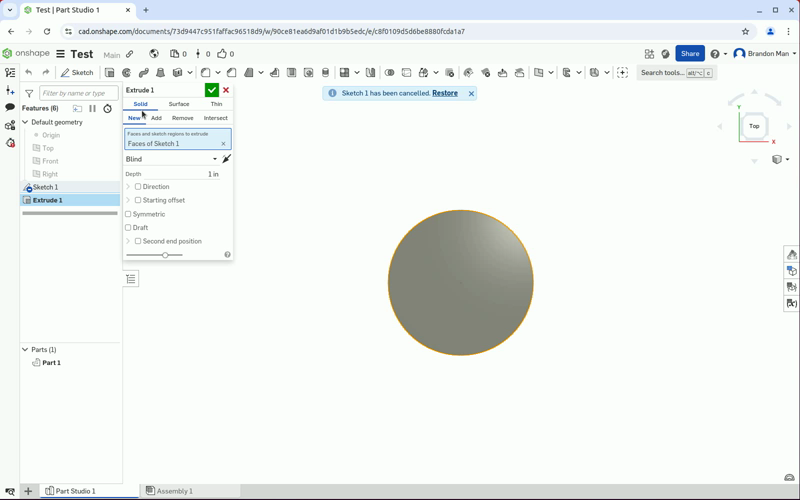
mouse_move(137, 120)
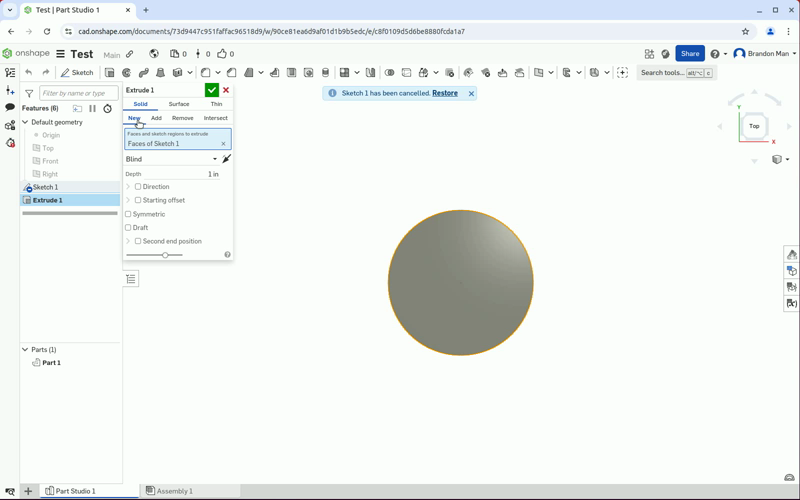
click(137, 120)
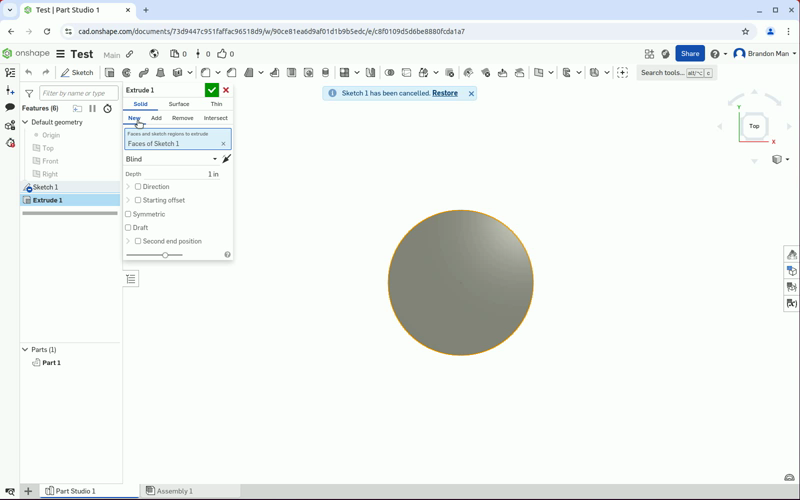
key(tab, 4)
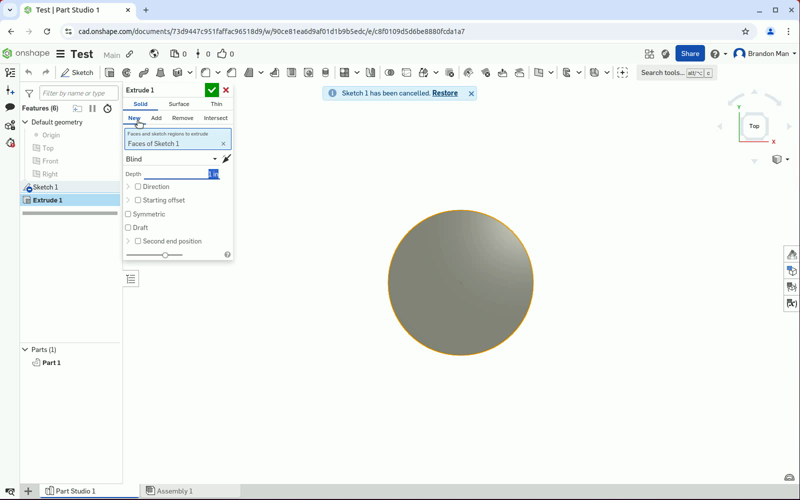
text(8.184)
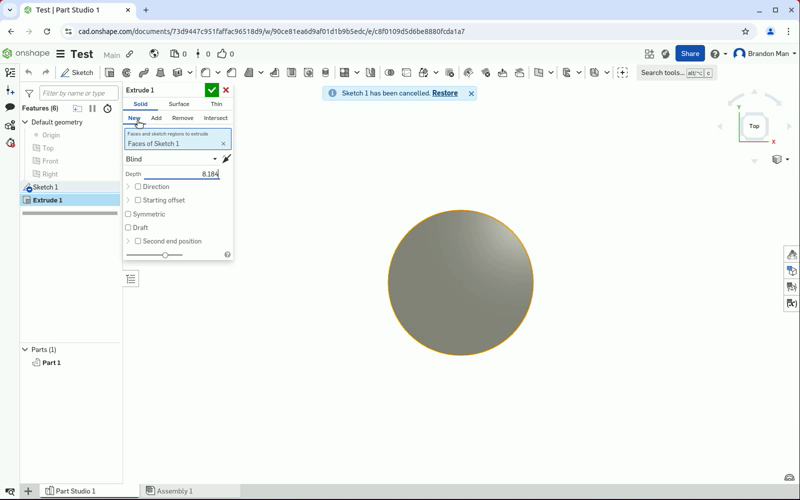
key(enter)
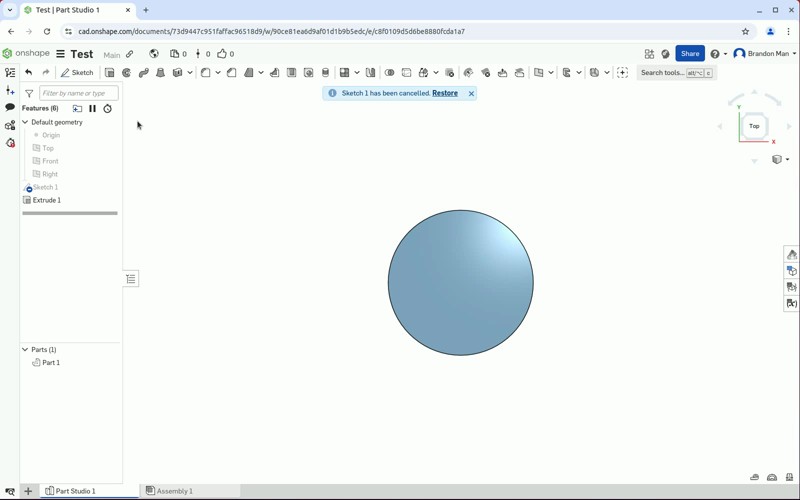
key(shift+h)
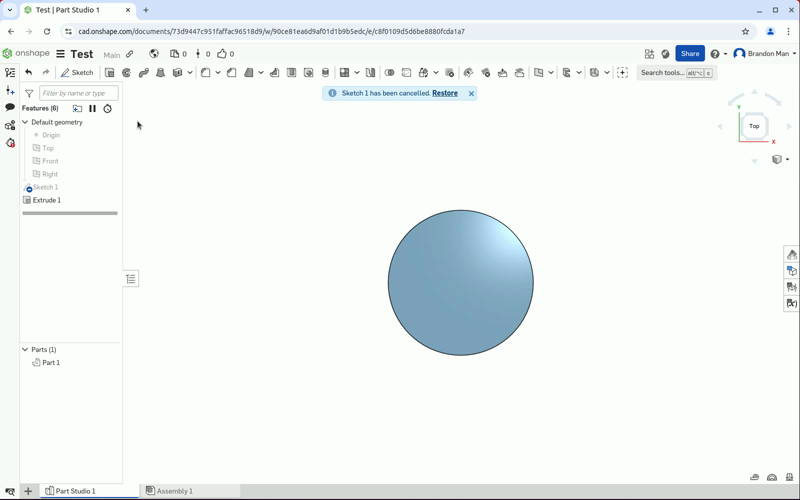
key(shift+h)
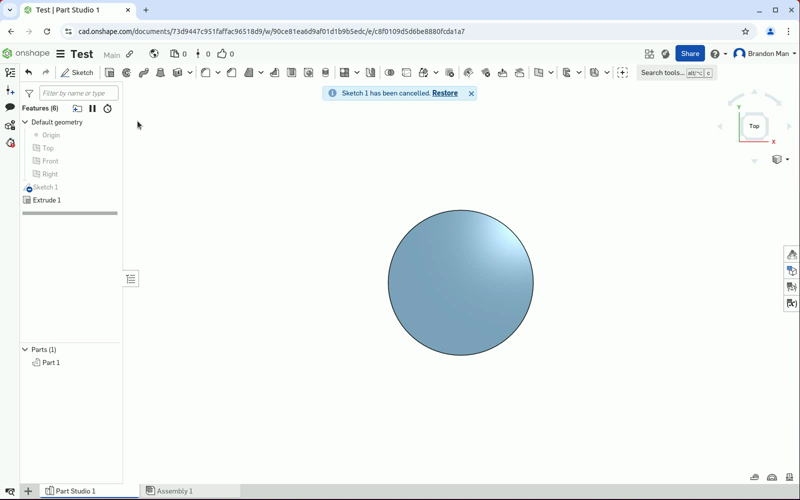
mouse_move(73, 189)
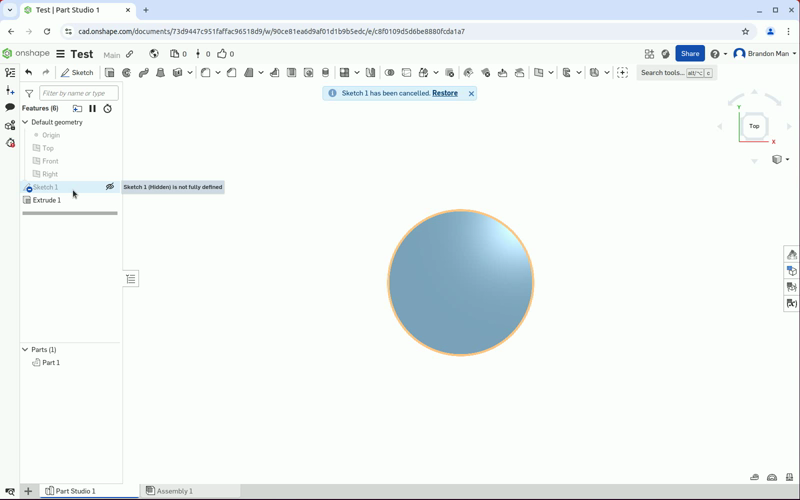
click(73, 189)
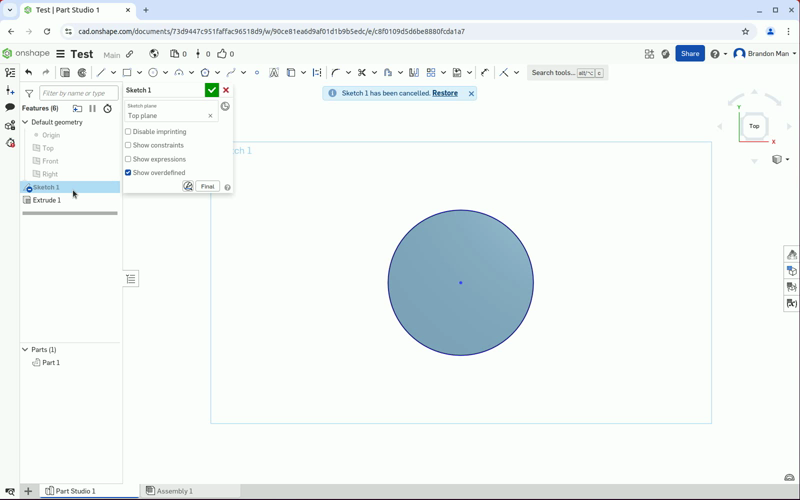
mouse_move(229, 92)
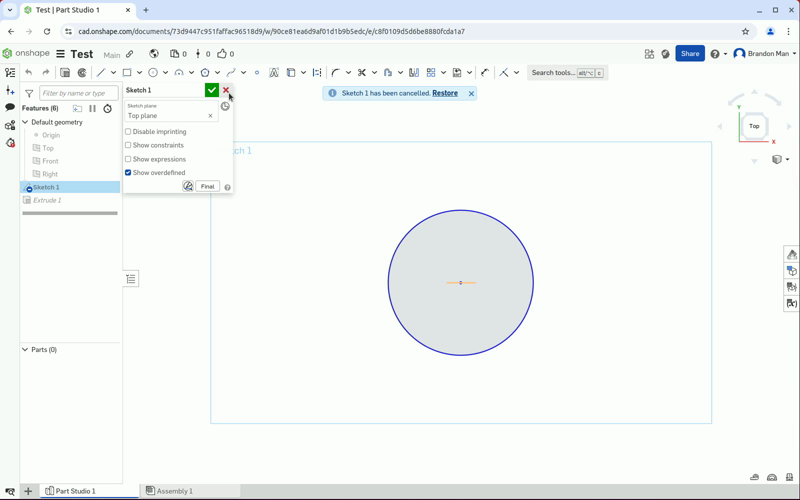
click(229, 92)
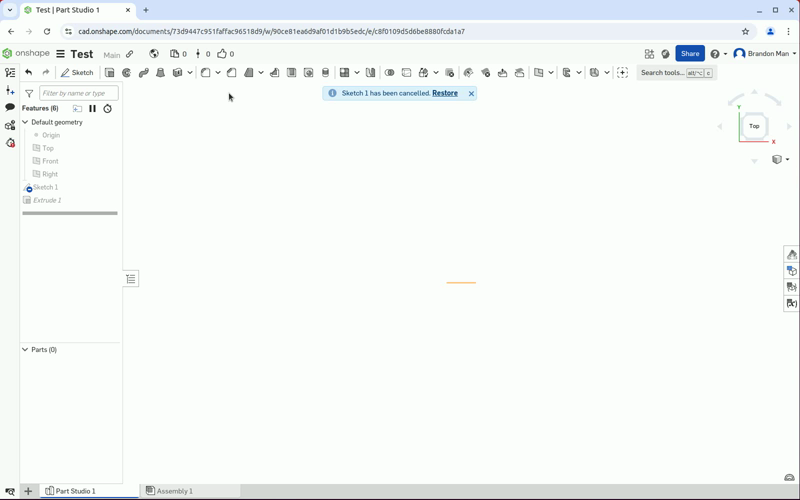
mouse_move(541, 75)
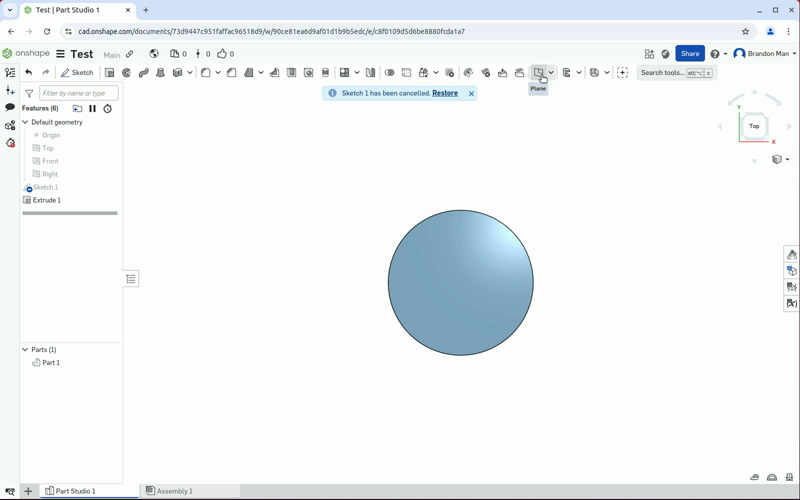
click(541, 75)
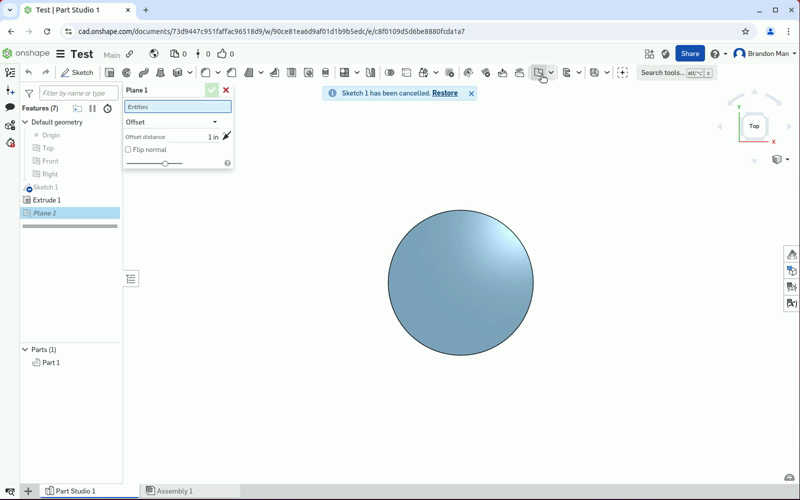
mouse_move(73, 150)
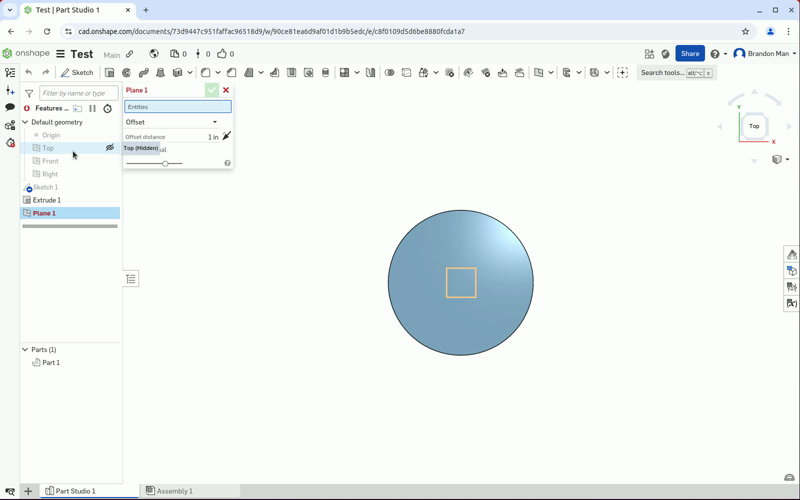
click(73, 150)
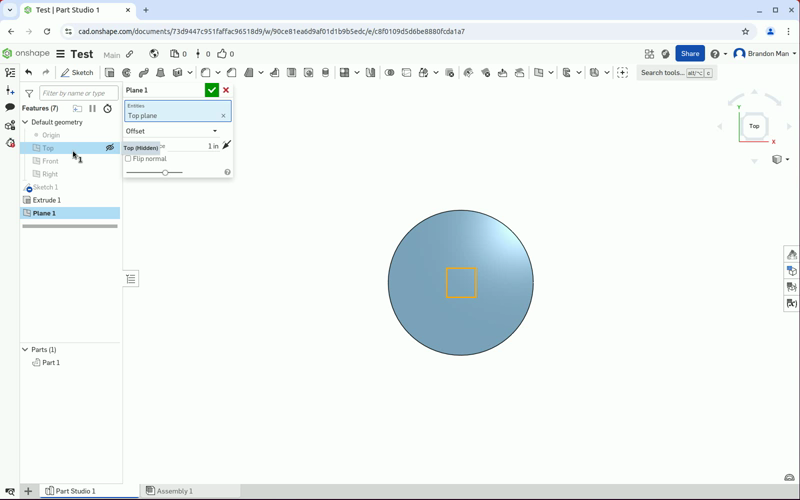
key(tab, 2)
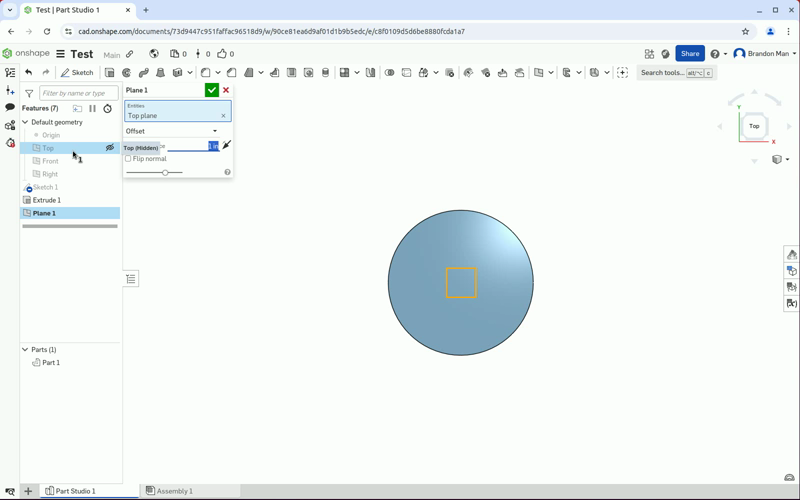
text(8.196)
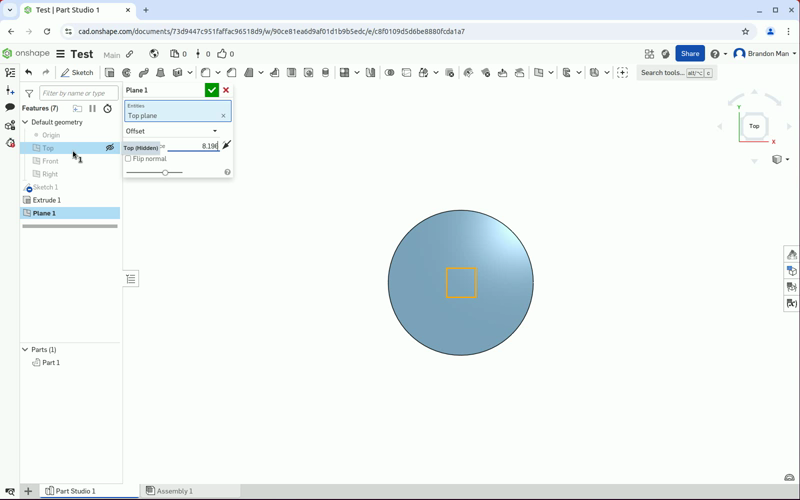
key(enter, 2)
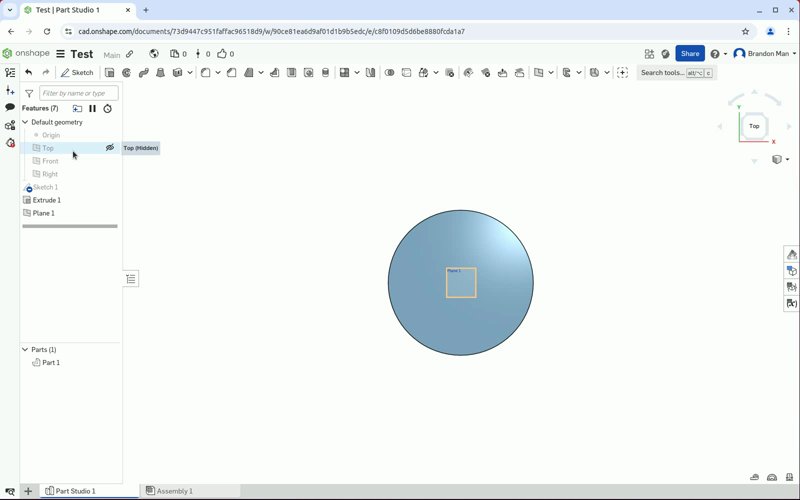
key(shift+s)
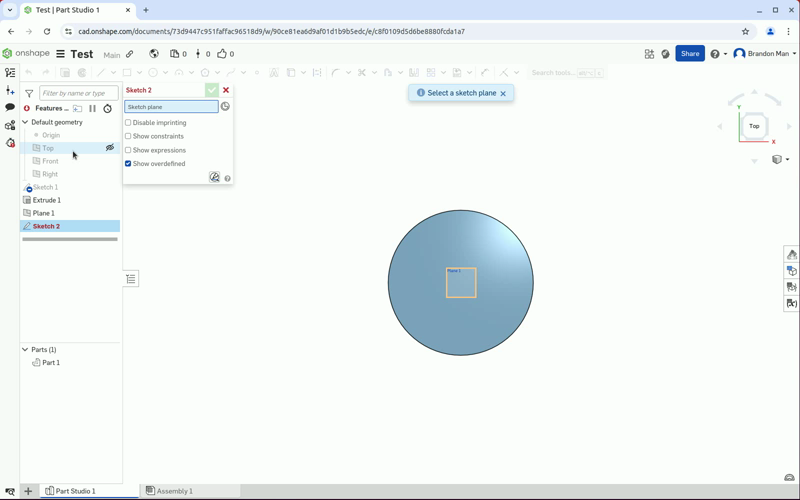
mouse_move(73, 215)
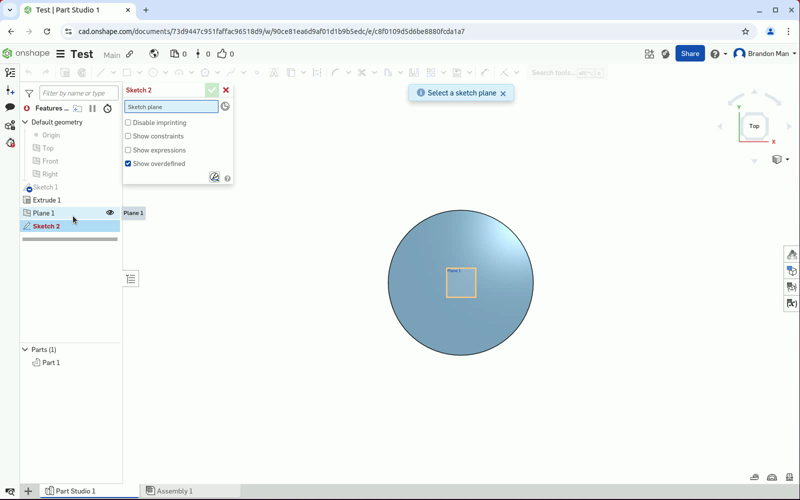
click(73, 215)
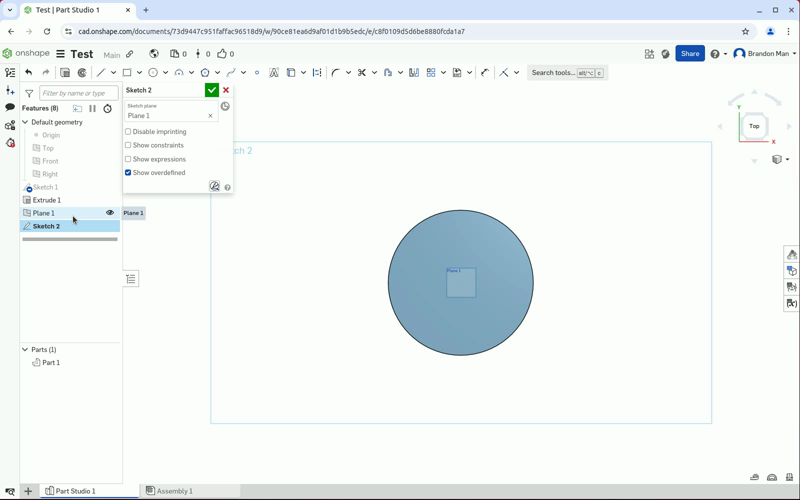
mouse_move(73, 352)
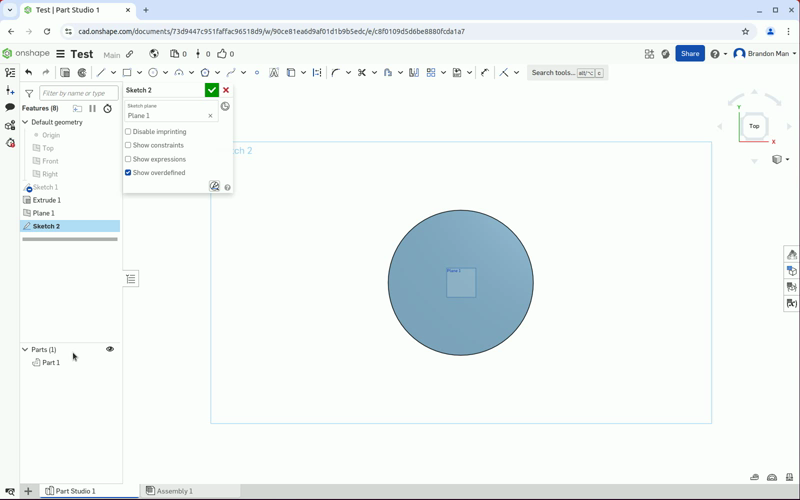
key(y)
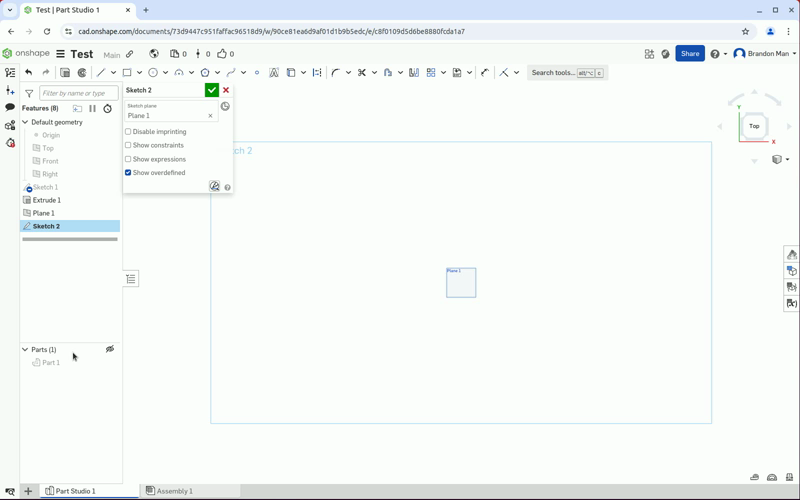
key(c)
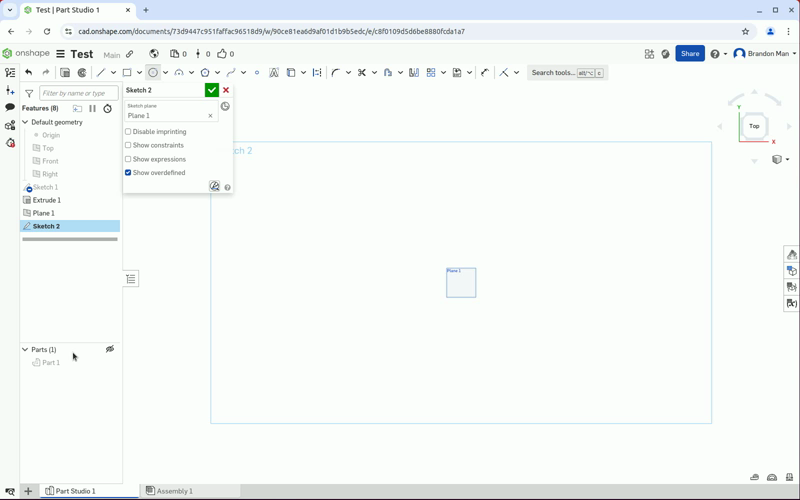
key_down(shift)
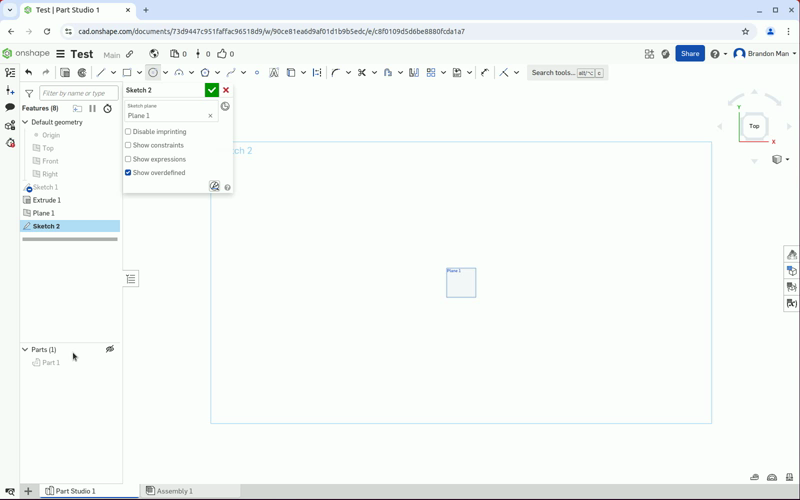
mouse_move(460, 282)
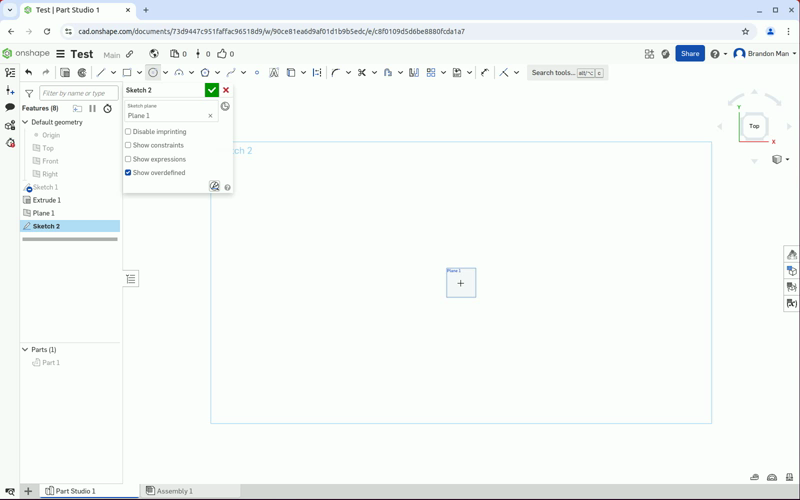
click(460, 282)
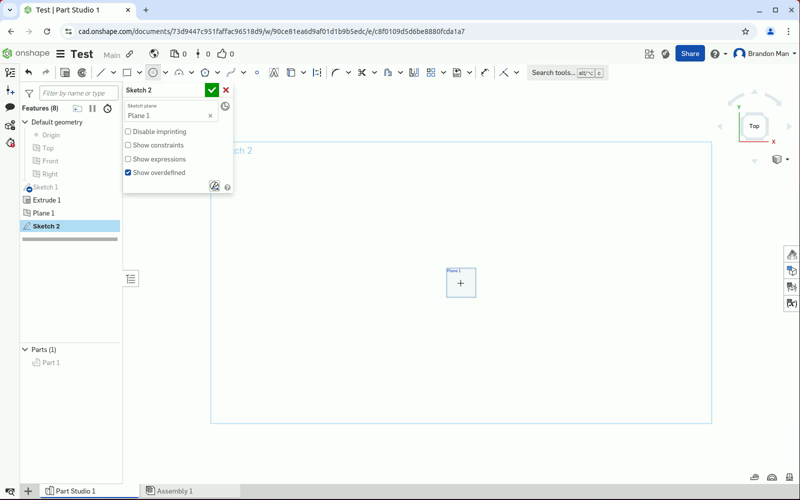
key_up(shift)
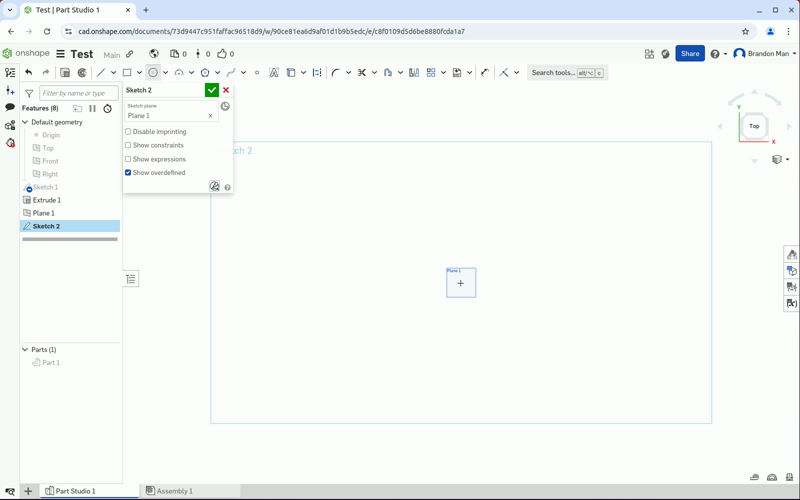
mouse_move(511, 282)
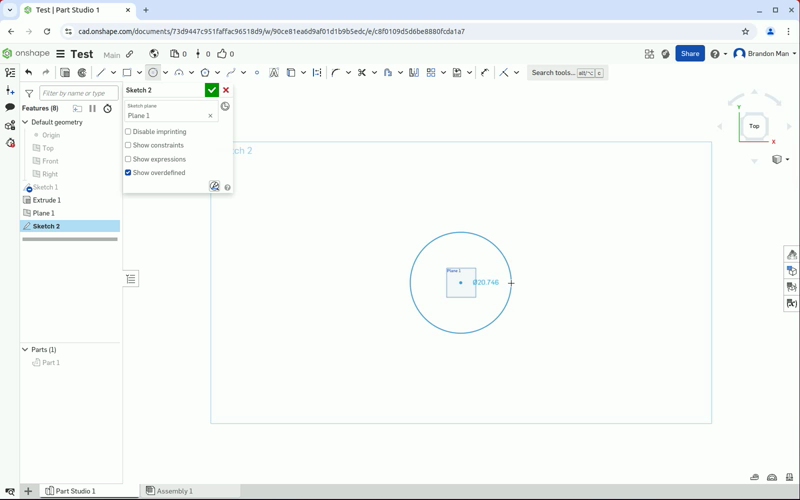
click(511, 282)
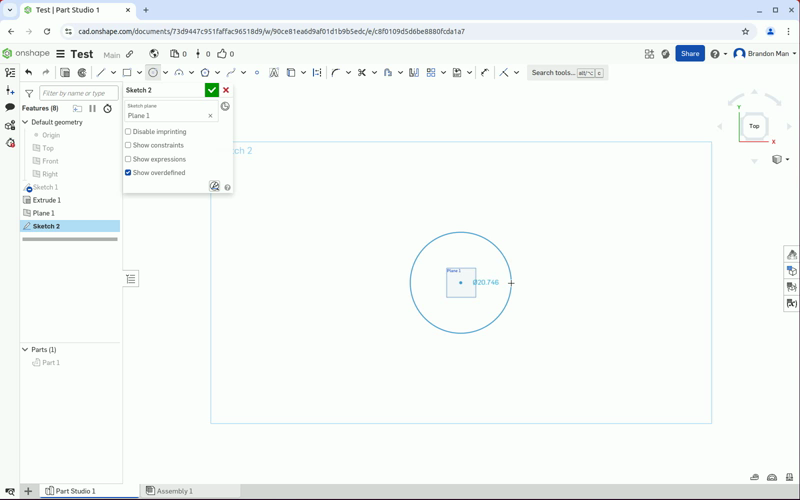
key(esc)
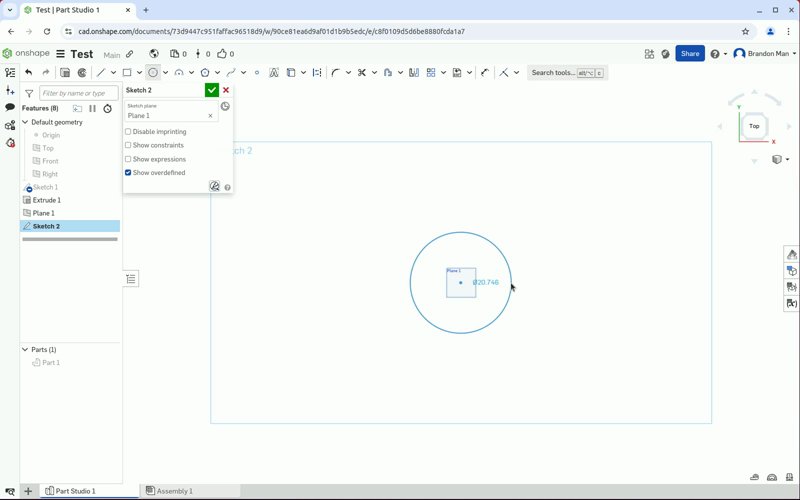
mouse_move(477, 261)
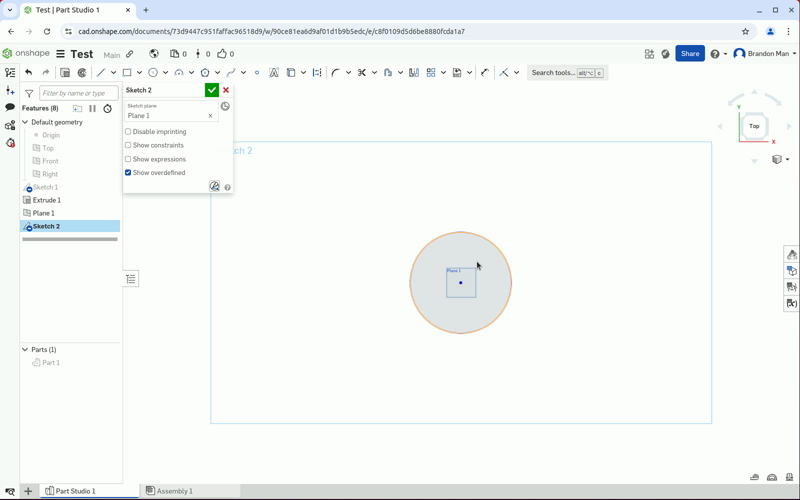
click(477, 261)
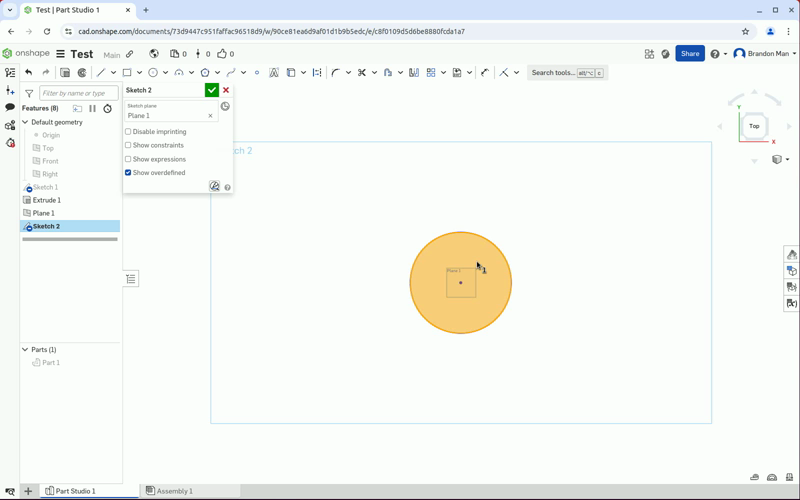
mouse_move(73, 352)
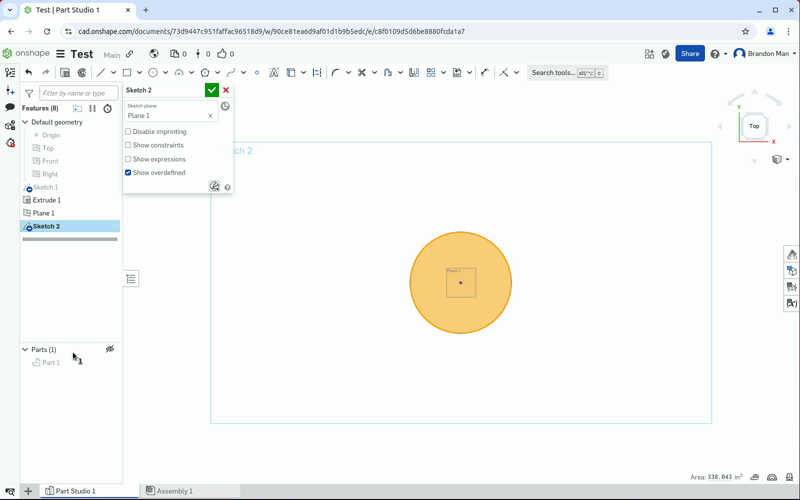
key(shift+y)
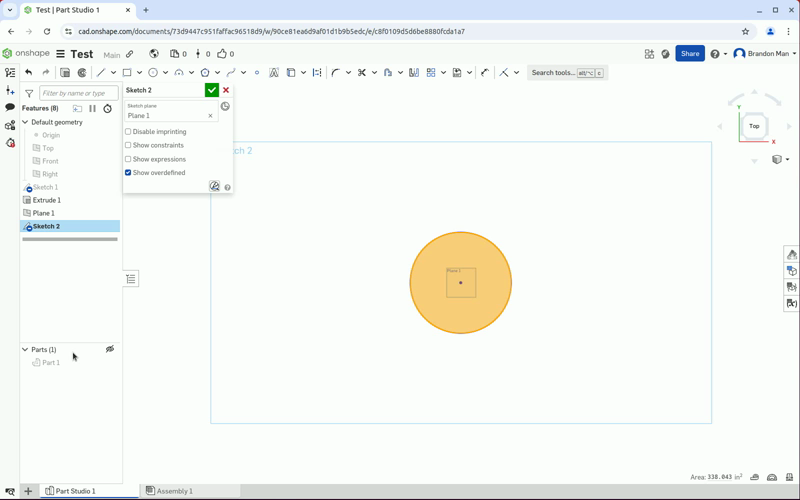
key(shift+e)
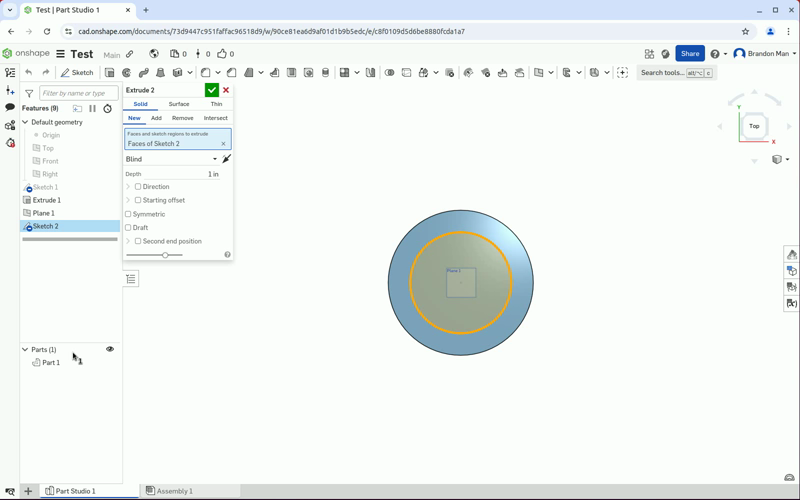
mouse_move(143, 106)
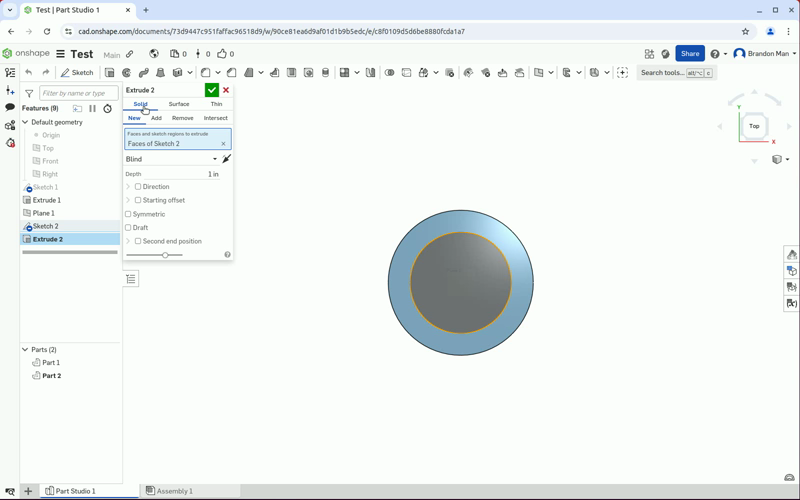
click(143, 106)
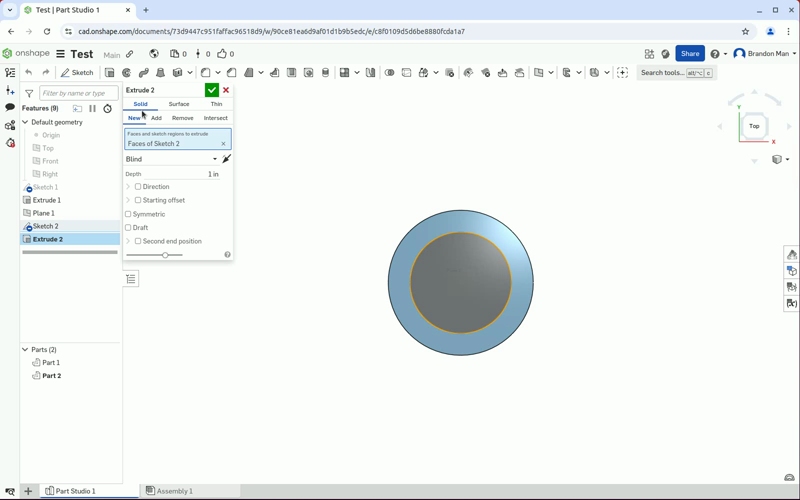
mouse_move(137, 120)
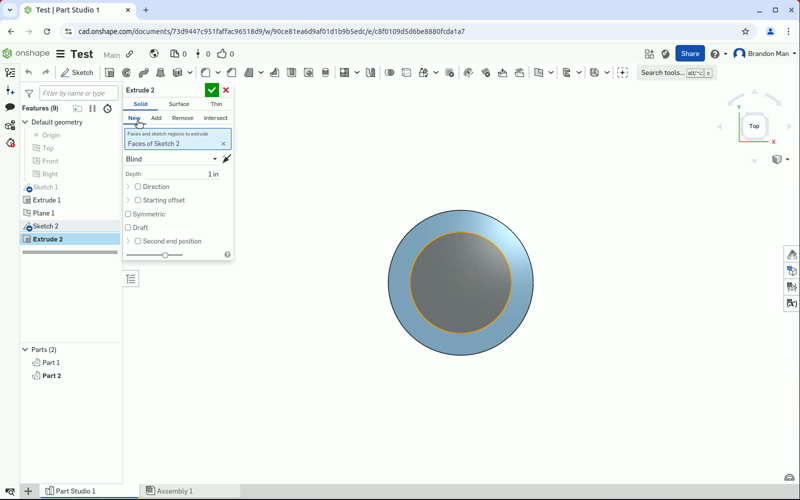
click(137, 120)
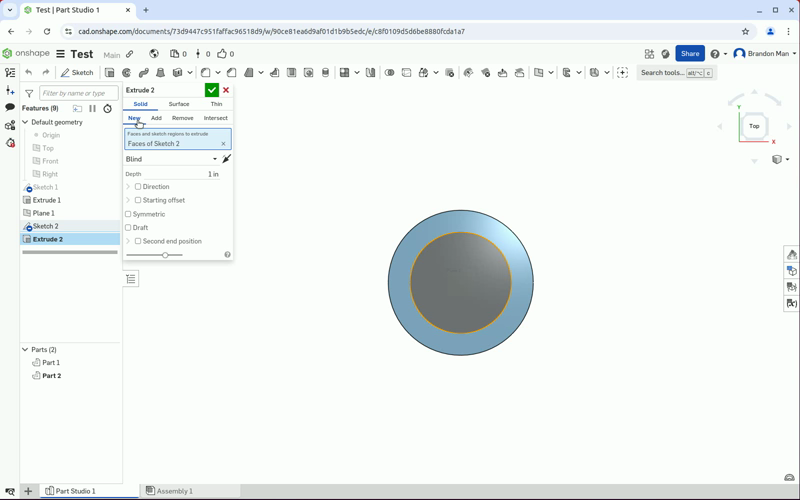
key(tab, 4)
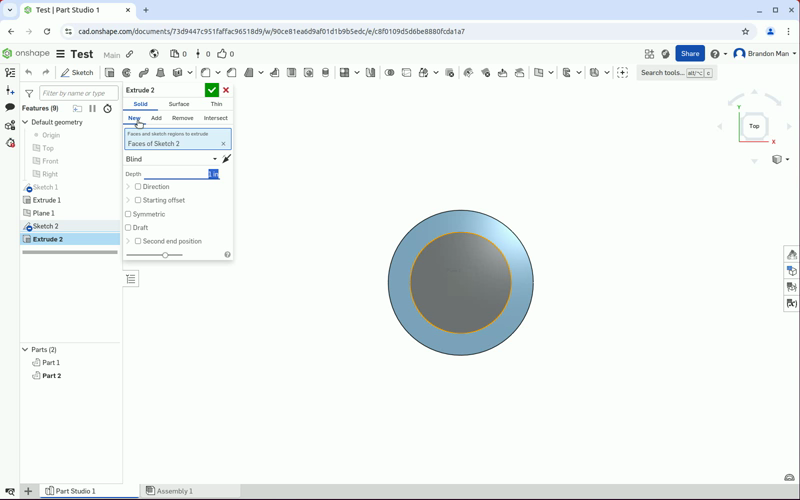
text(11.554)
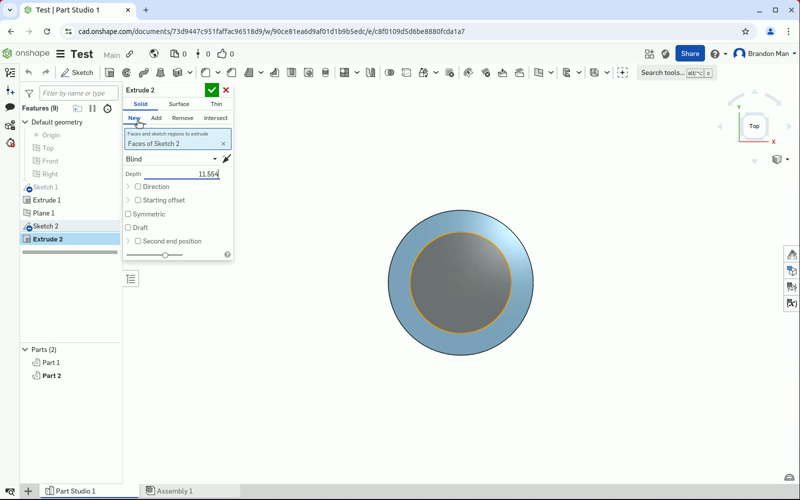
key(enter)
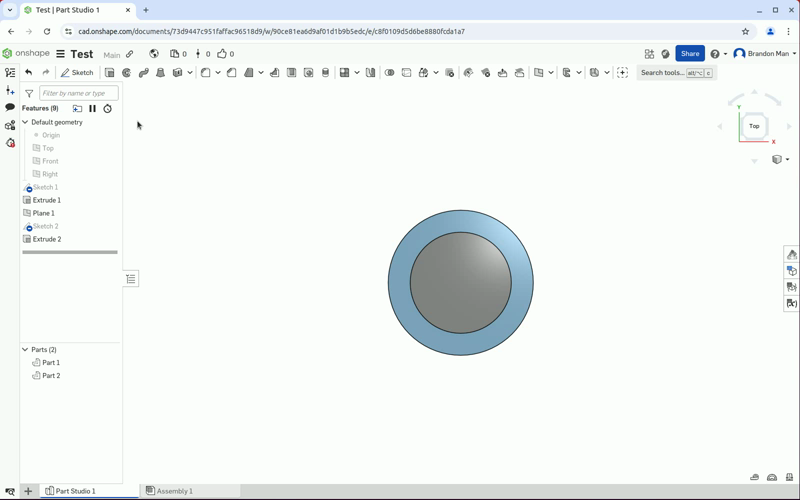
key(shift+h)
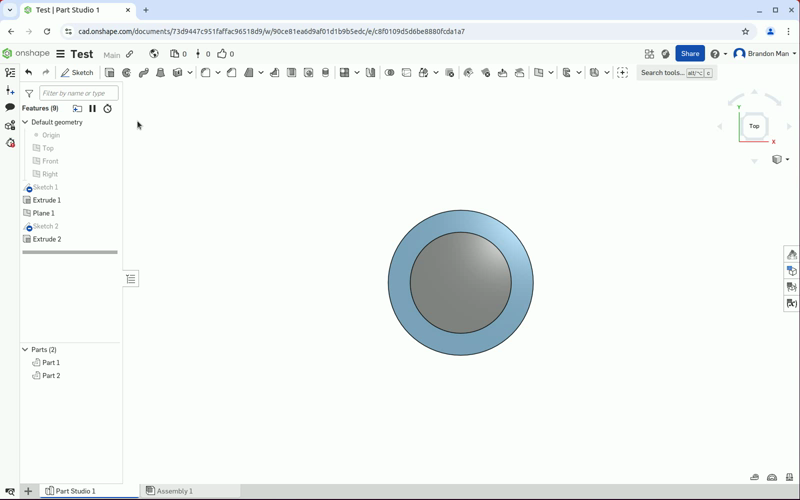
key(shift+h)
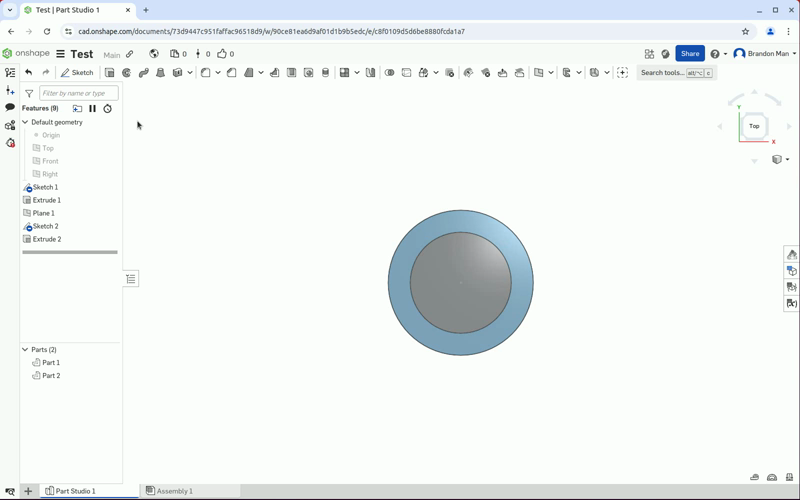
key(shift+7)
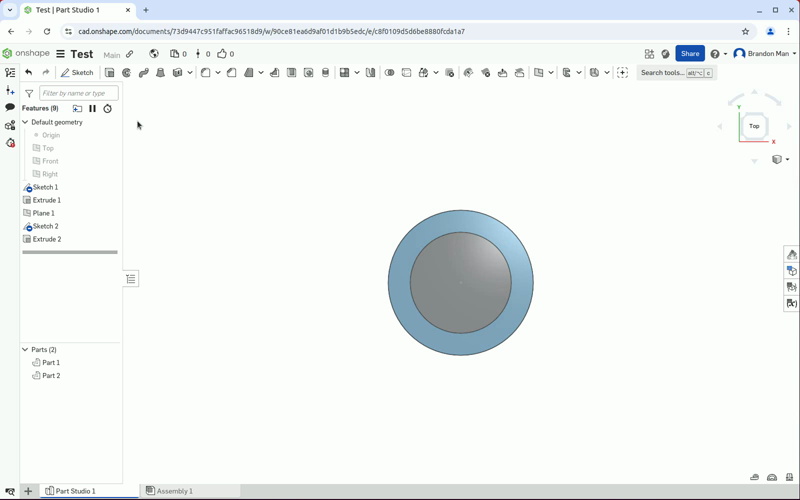
key(up, 3)
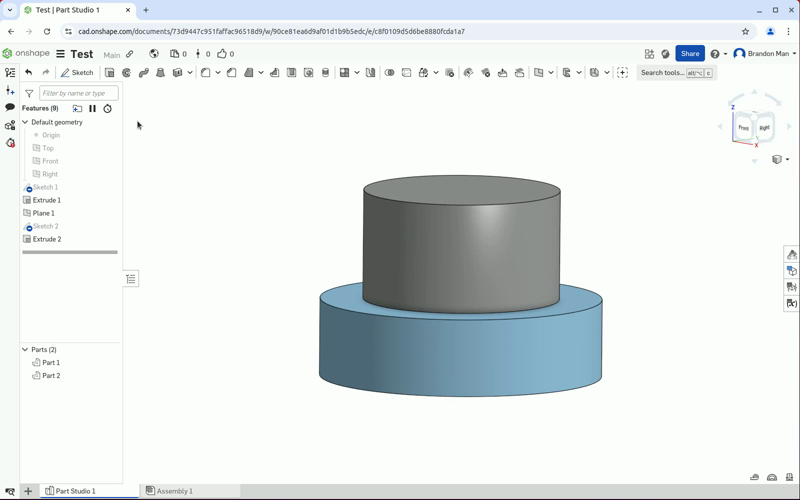
key(left, 3)
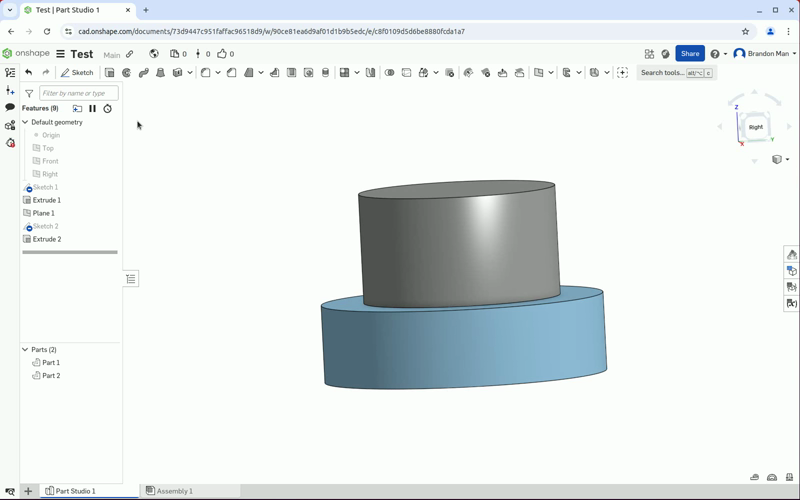
key(right, 3)
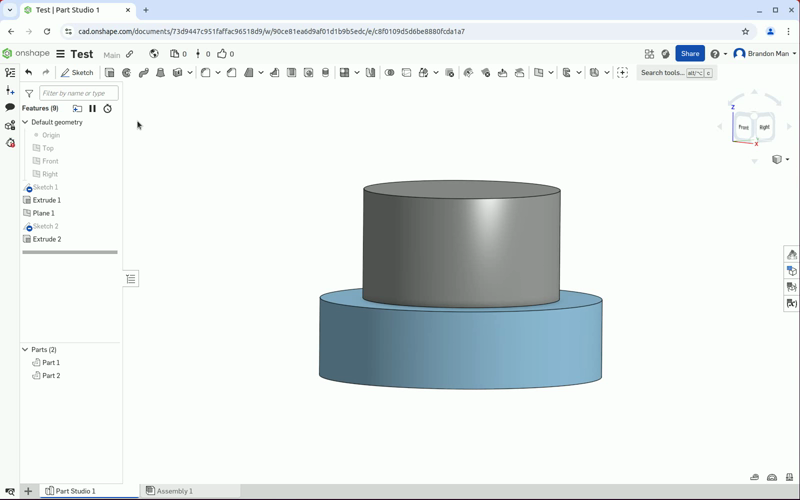
key(down, 3)
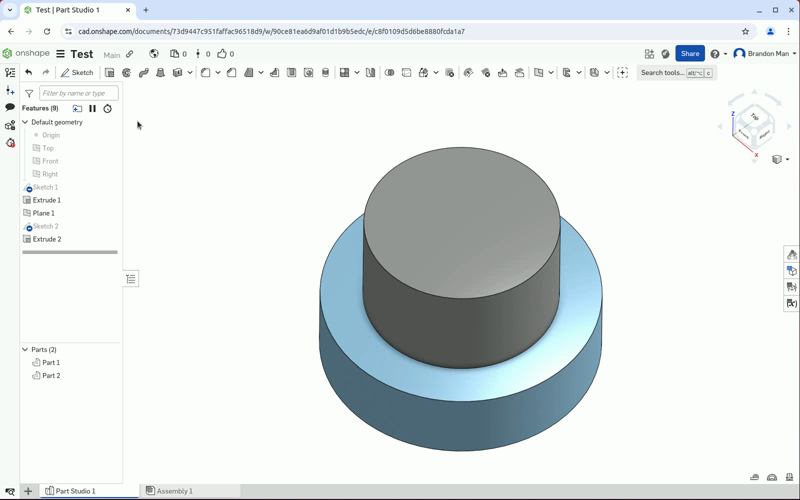
mouse_move(73, 189)
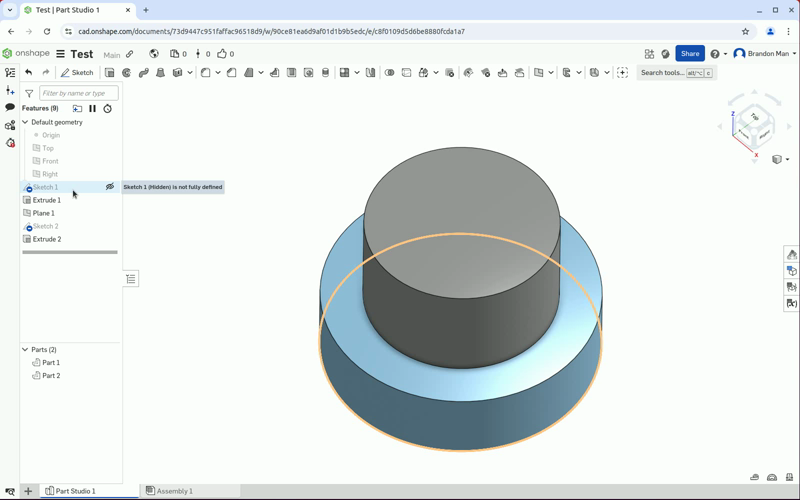
click(73, 189)